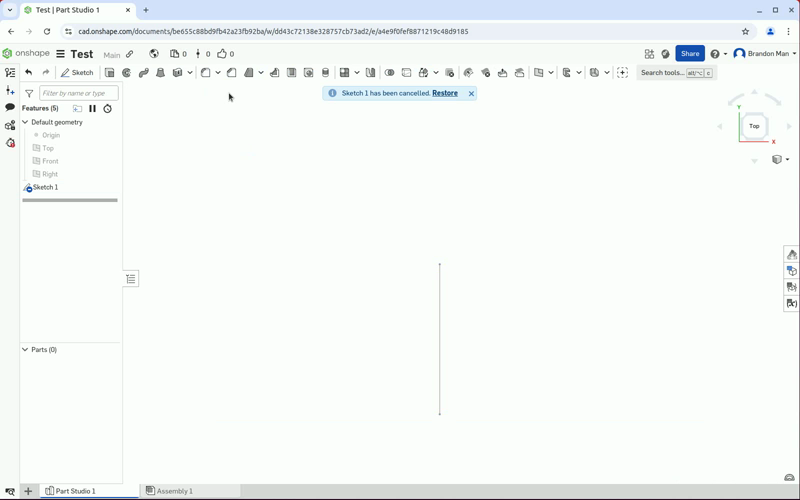
key(shift+h)
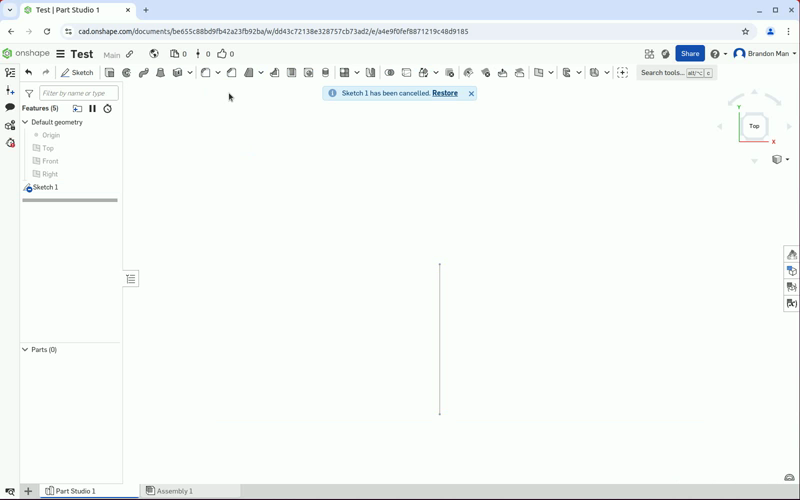
key(shift+s)
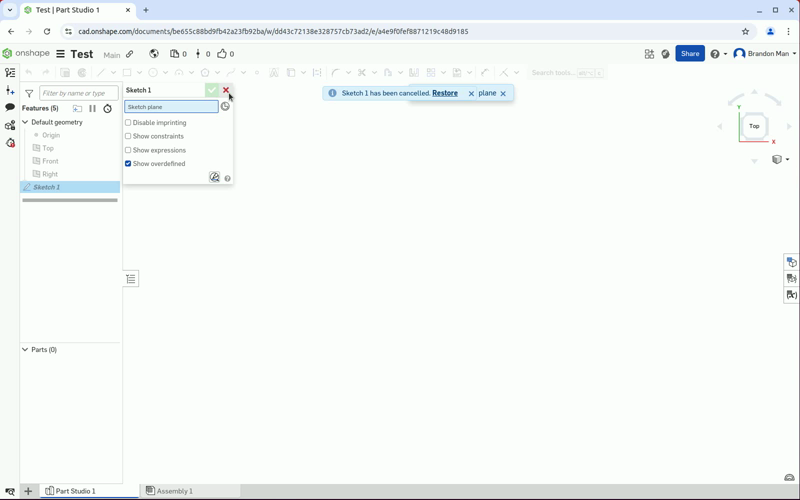
mouse_move(73, 150)
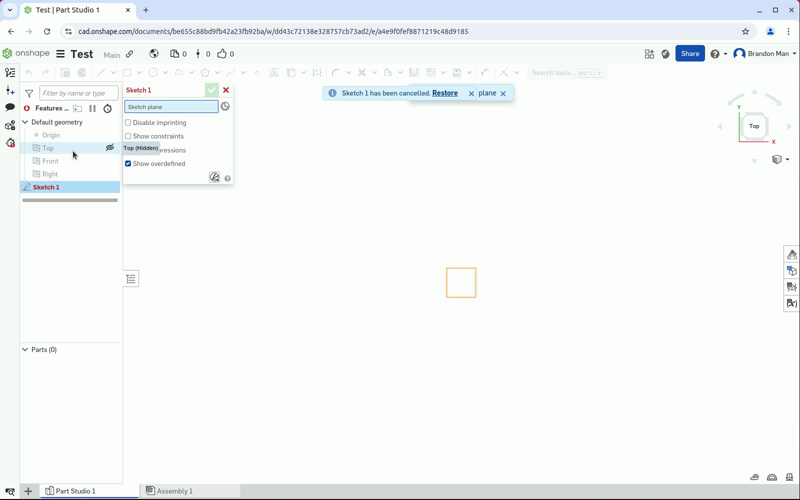
click(73, 150)
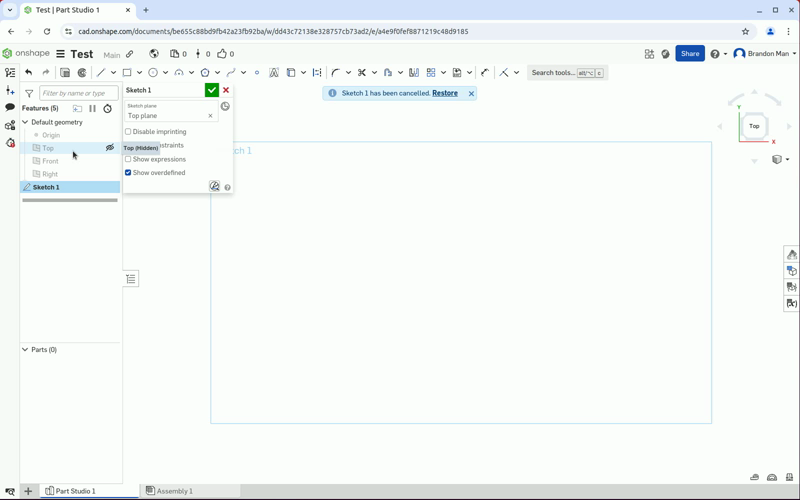
mouse_move(73, 352)
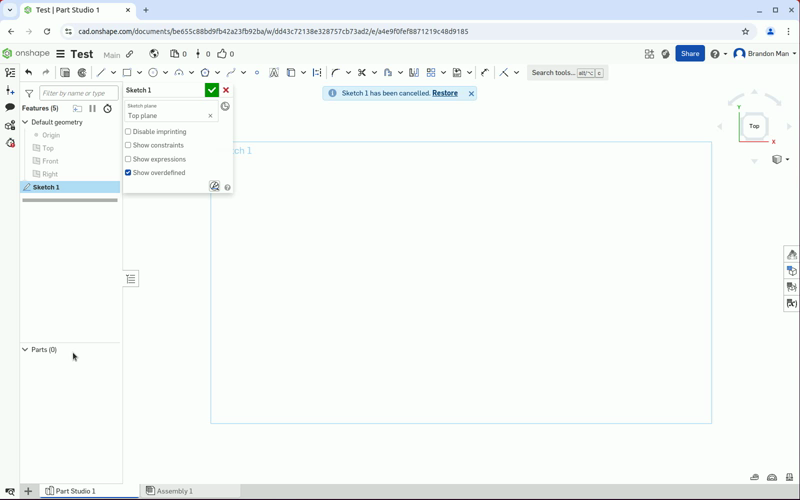
key(y)
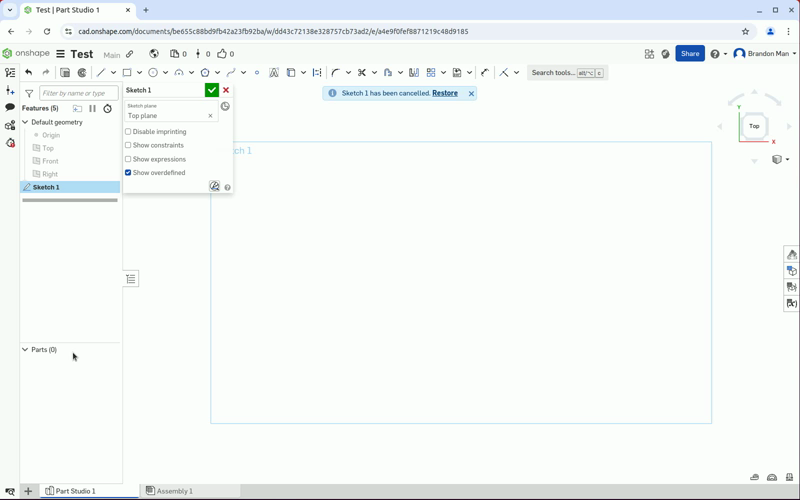
key(c)
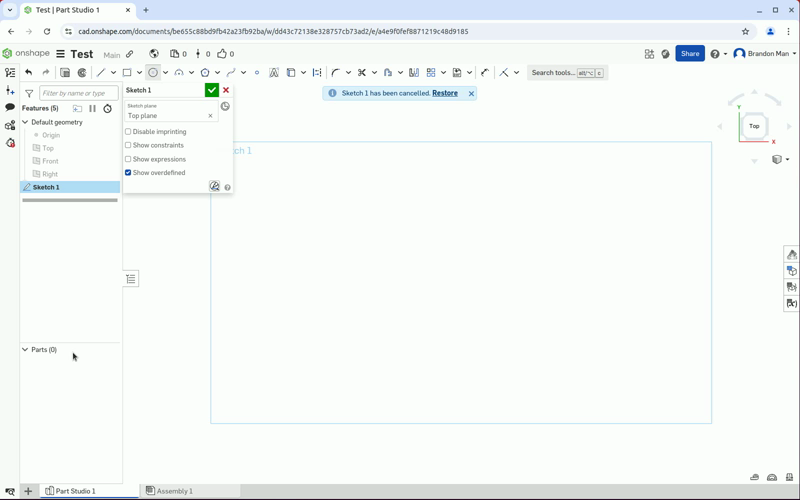
key_down(shift)
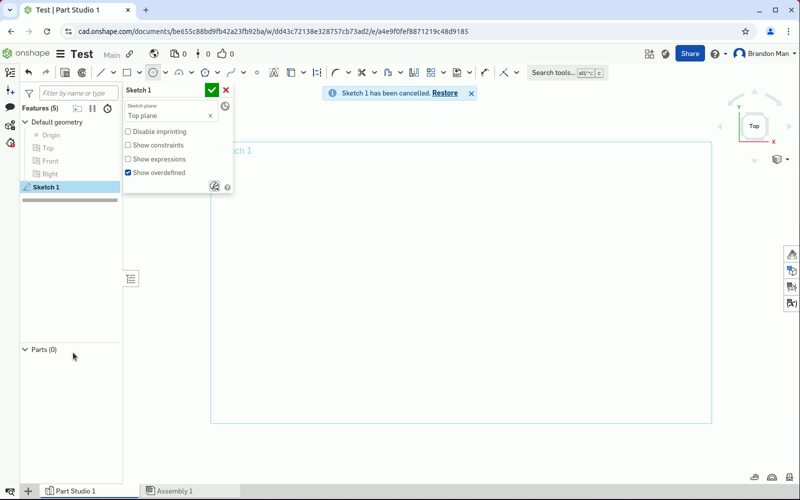
mouse_move(461, 282)
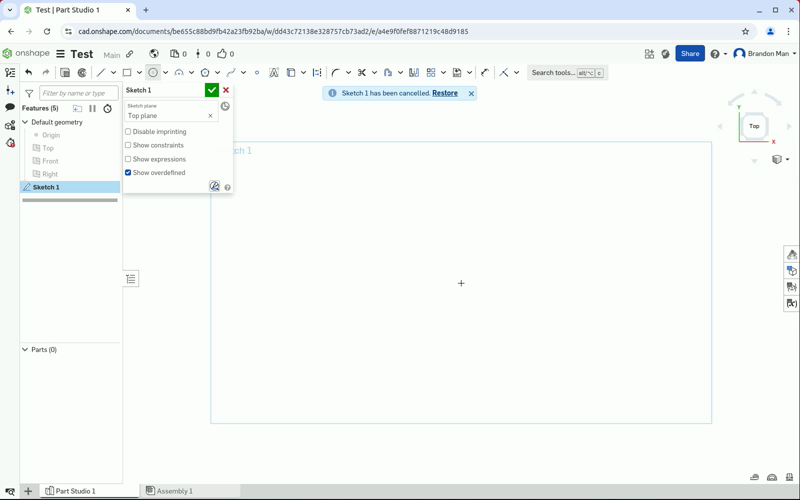
click(461, 282)
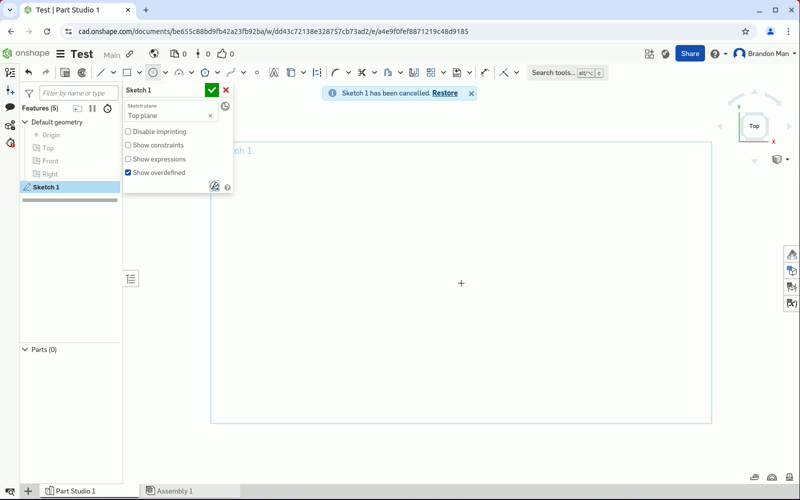
key_up(shift)
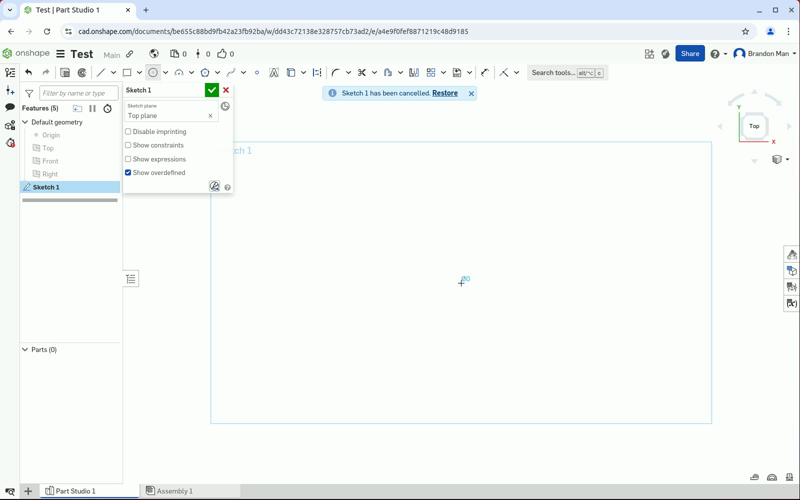
mouse_move(574, 282)
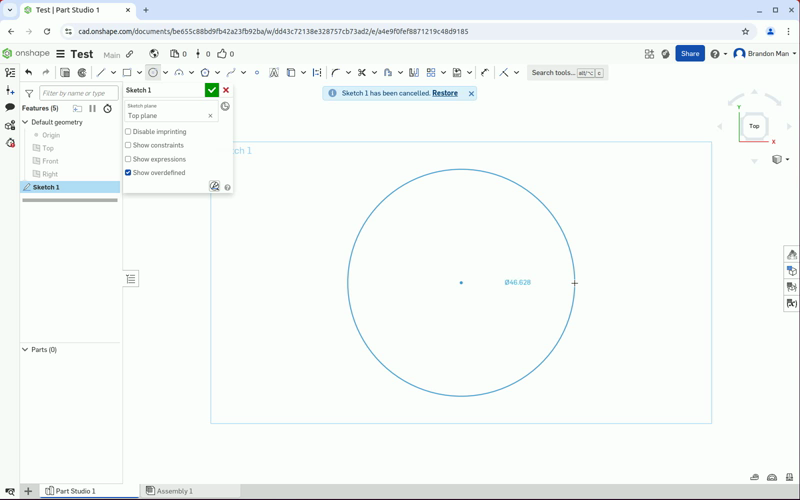
click(574, 282)
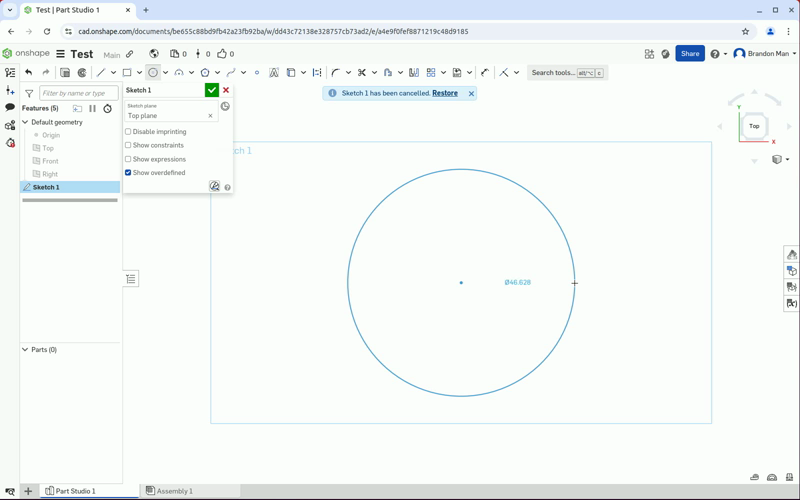
key(esc)
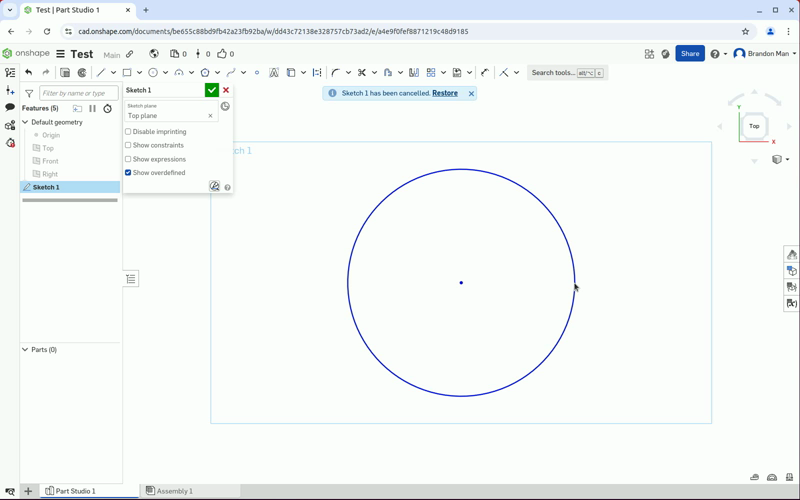
key(c)
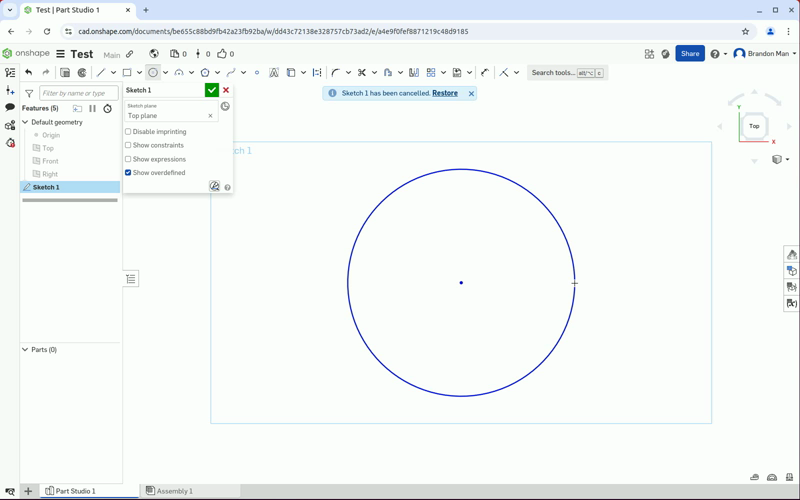
key_down(shift)
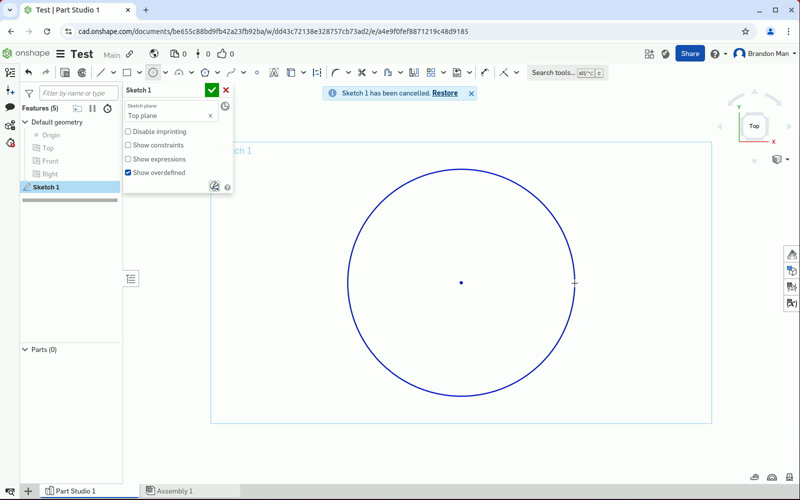
mouse_move(461, 238)
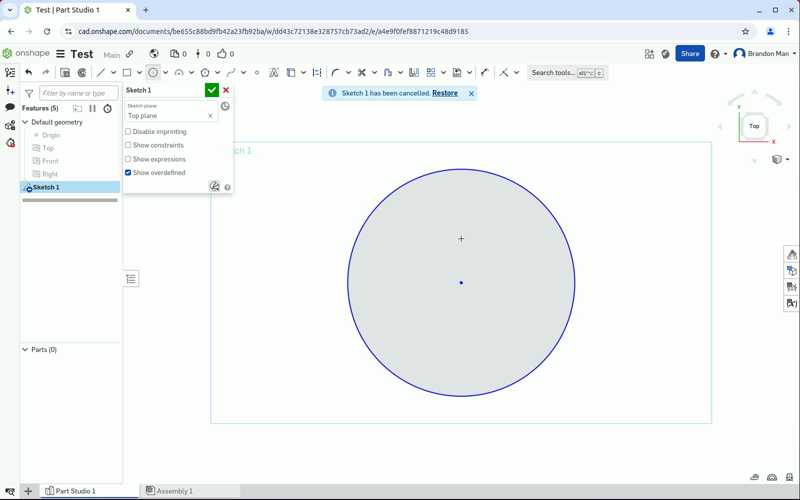
click(461, 238)
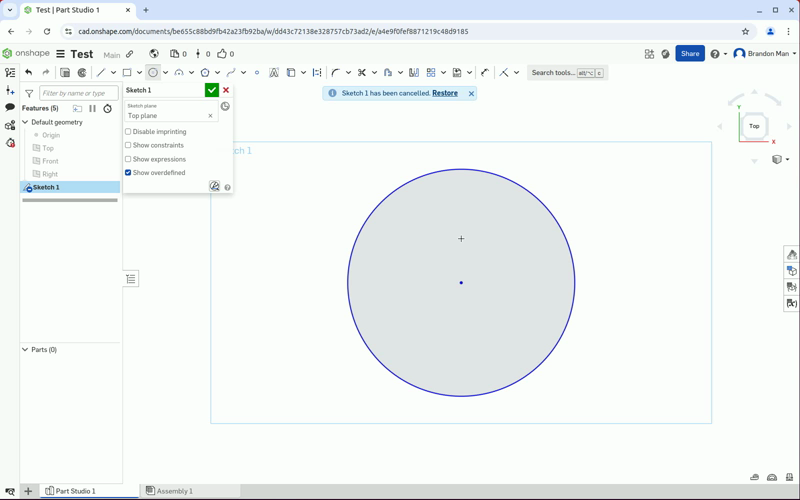
key_up(shift)
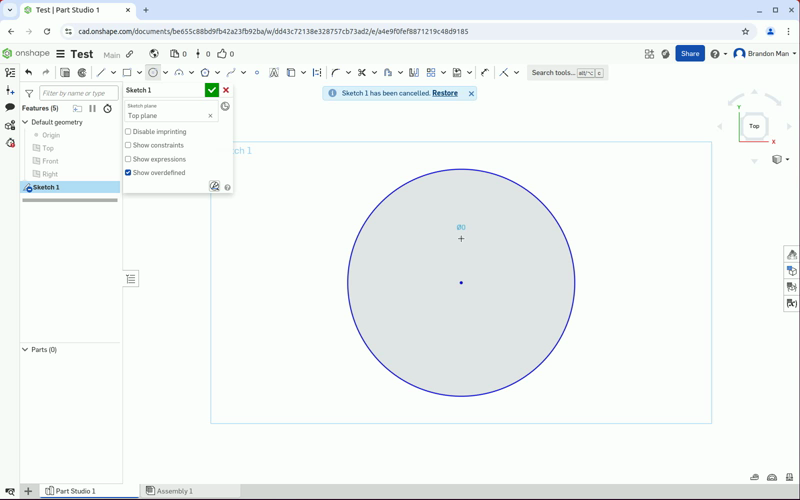
mouse_move(468, 238)
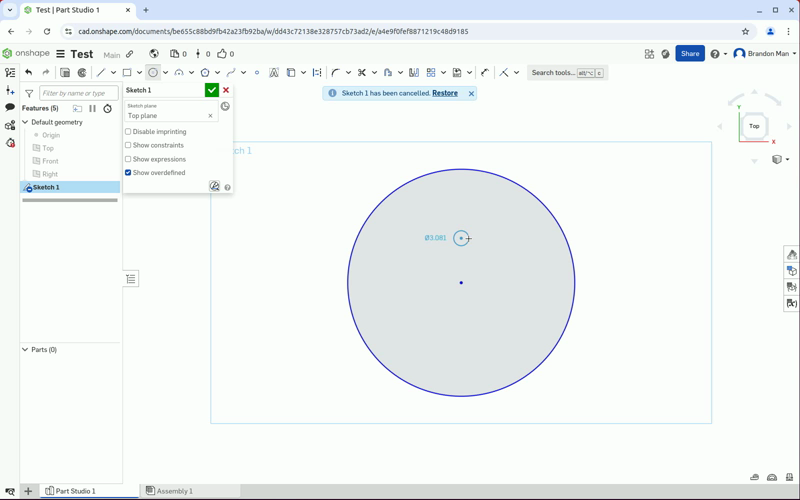
click(468, 238)
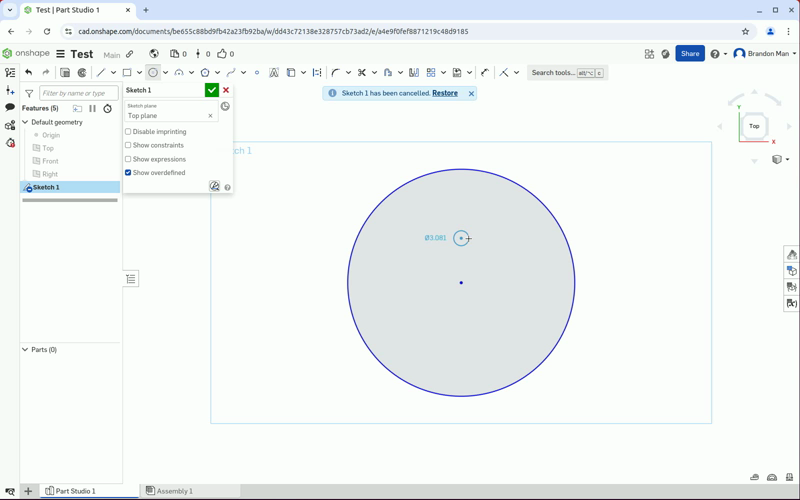
key(esc)
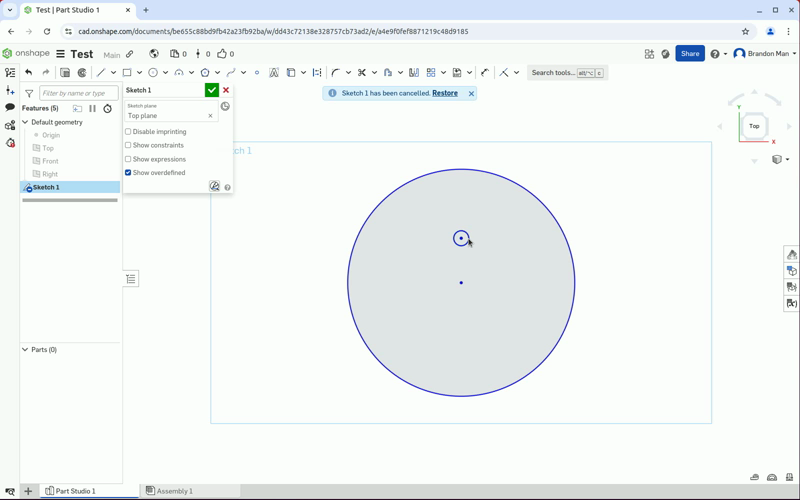
mouse_move(393, 260)
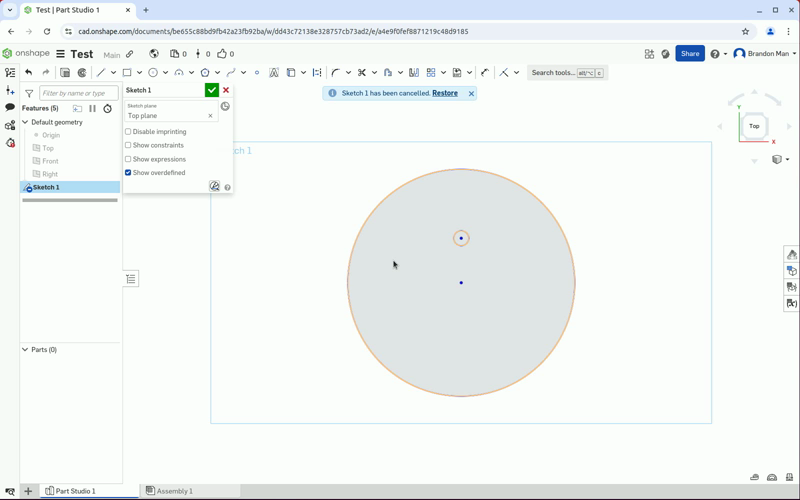
click(393, 260)
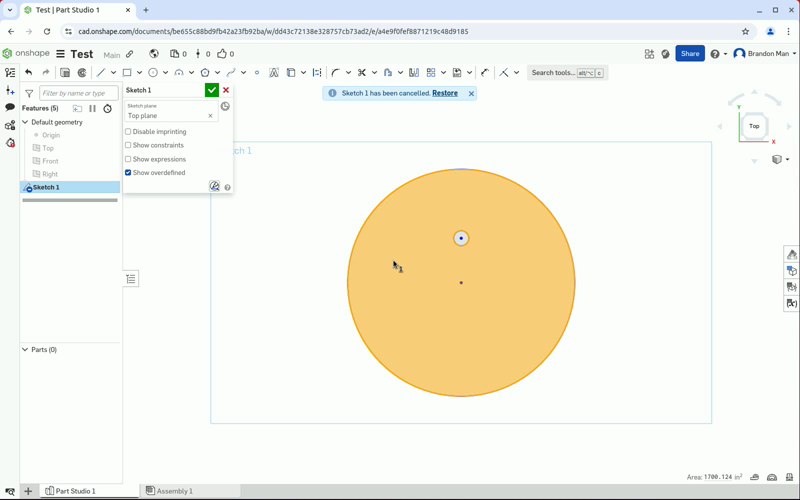
mouse_move(73, 352)
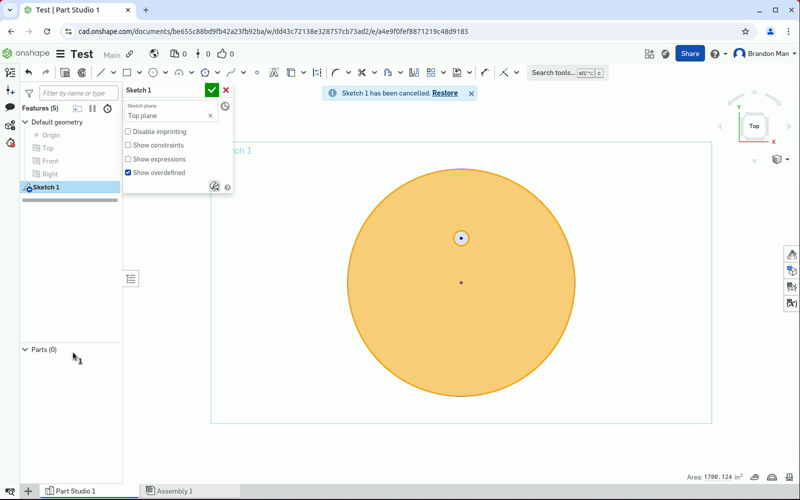
key(shift+y)
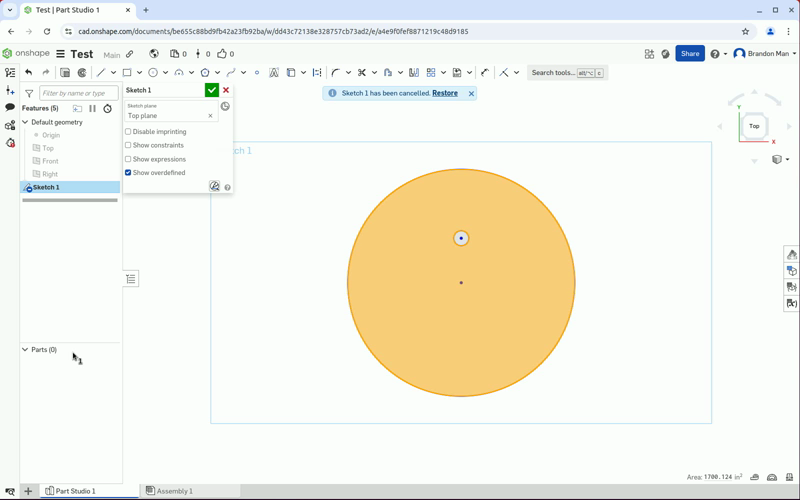
key(shift+e)
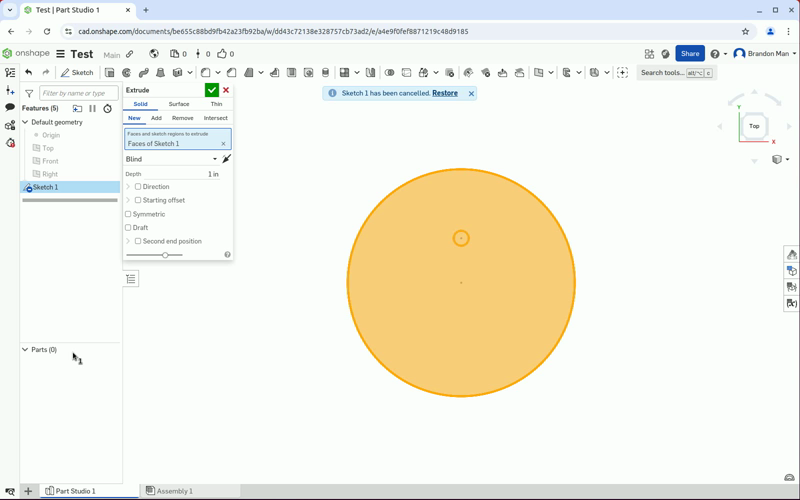
mouse_move(143, 106)
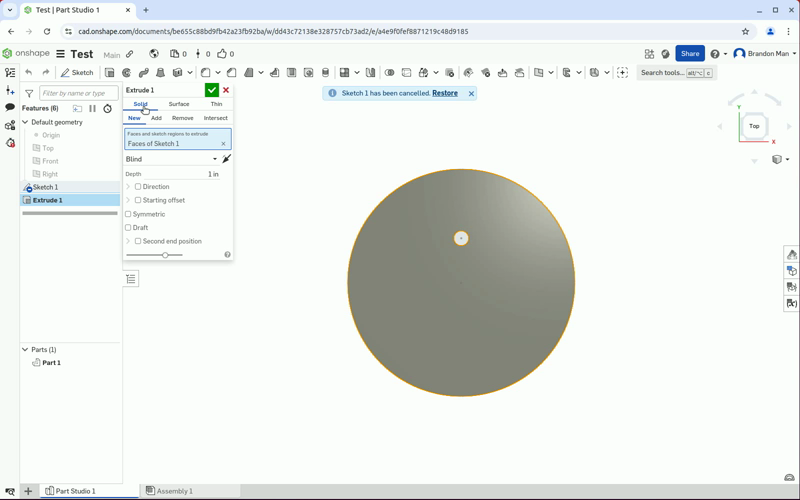
click(143, 106)
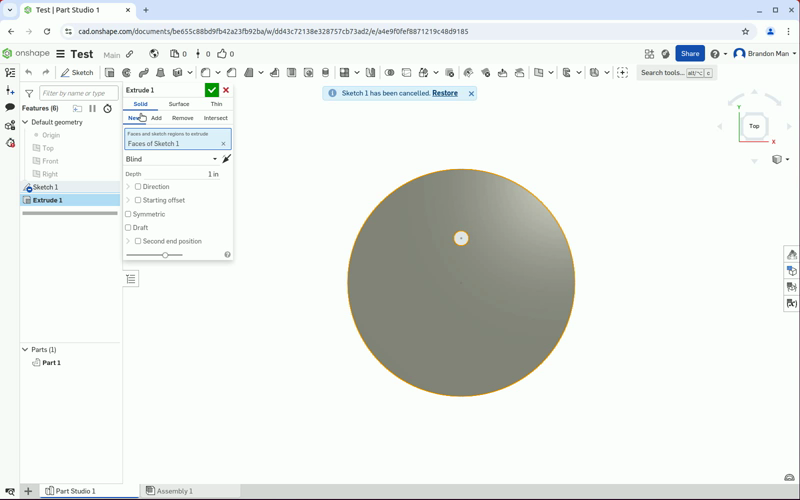
mouse_move(137, 120)
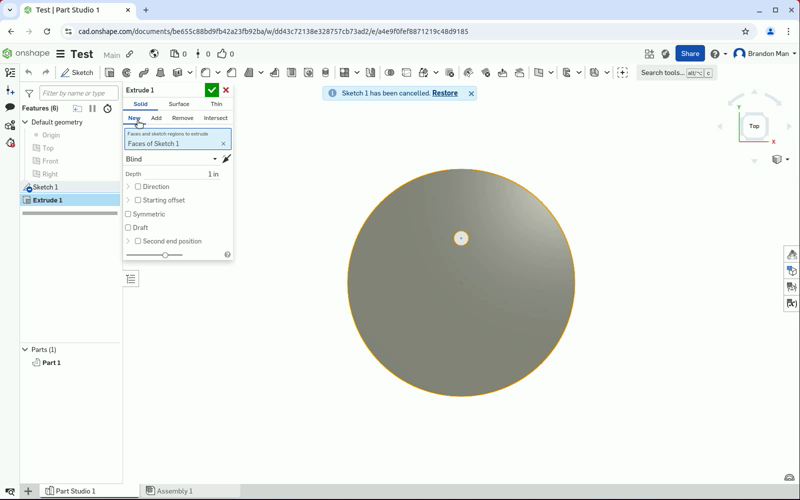
click(137, 120)
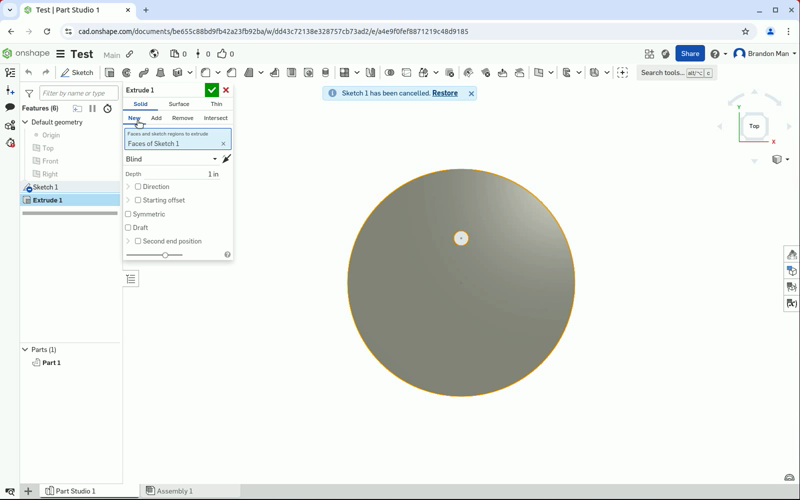
key(tab, 4)
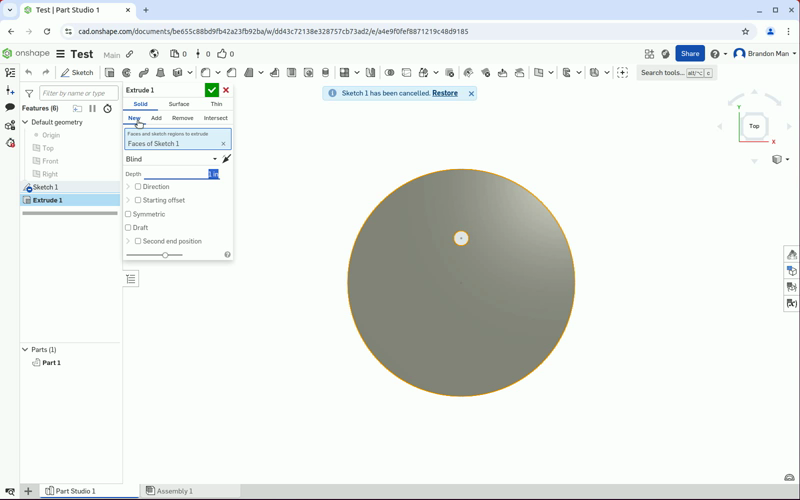
text(3.129)
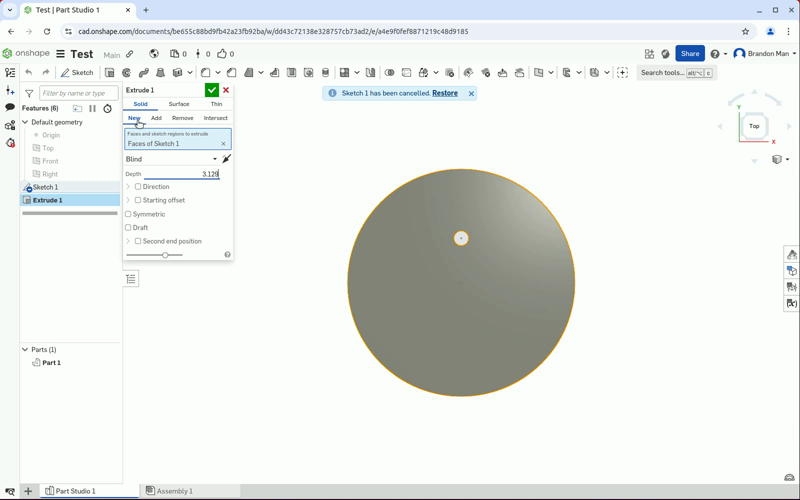
key(enter)
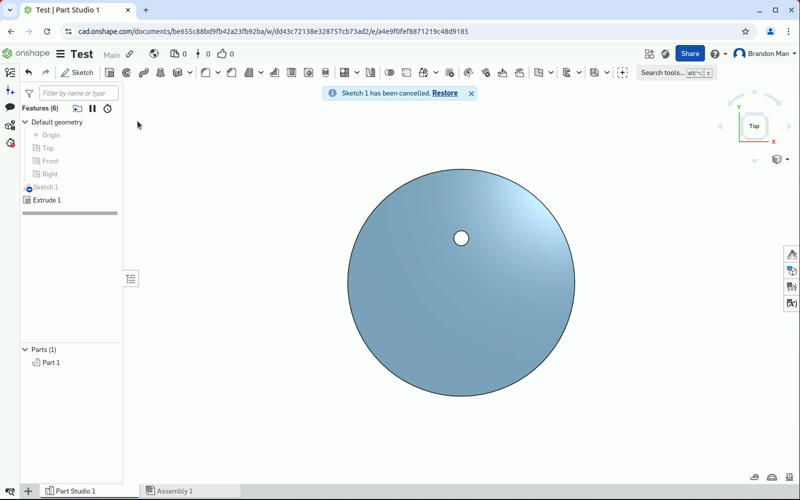
key(shift+h)
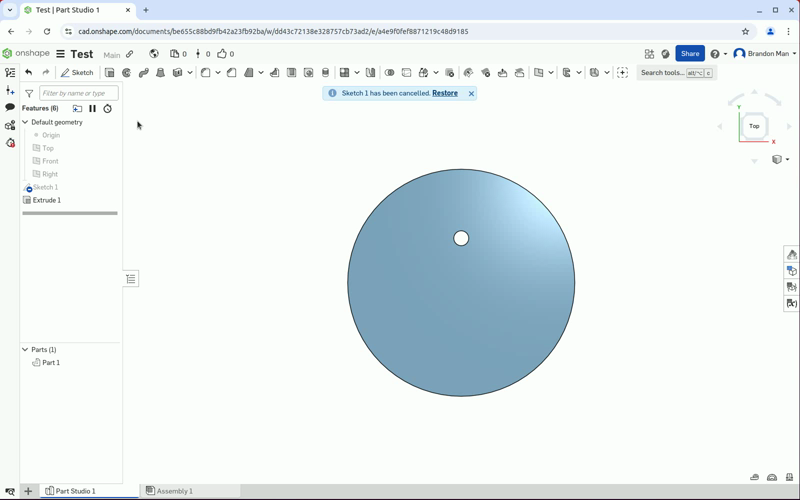
key(shift+h)
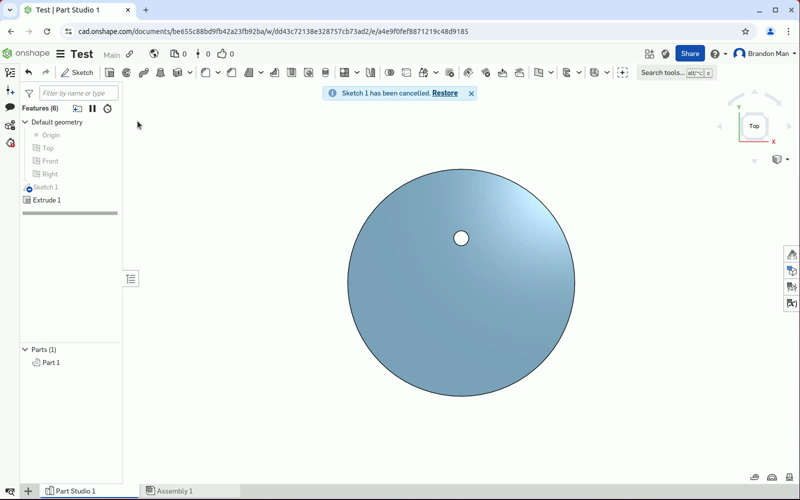
mouse_move(73, 189)
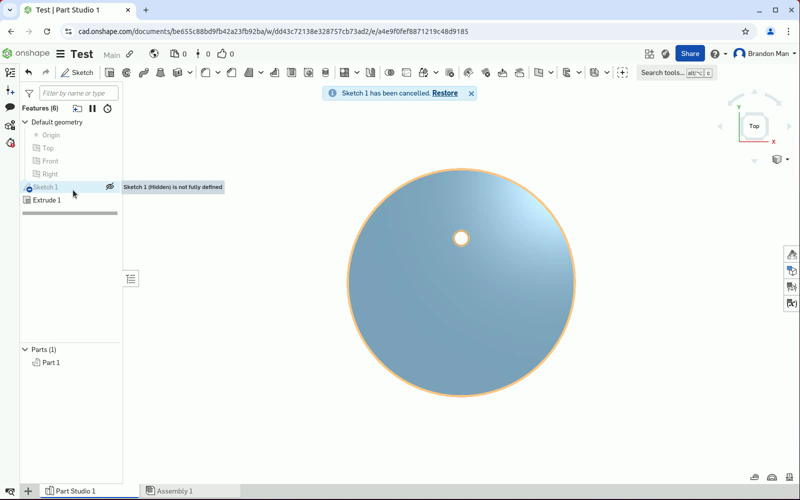
click(73, 189)
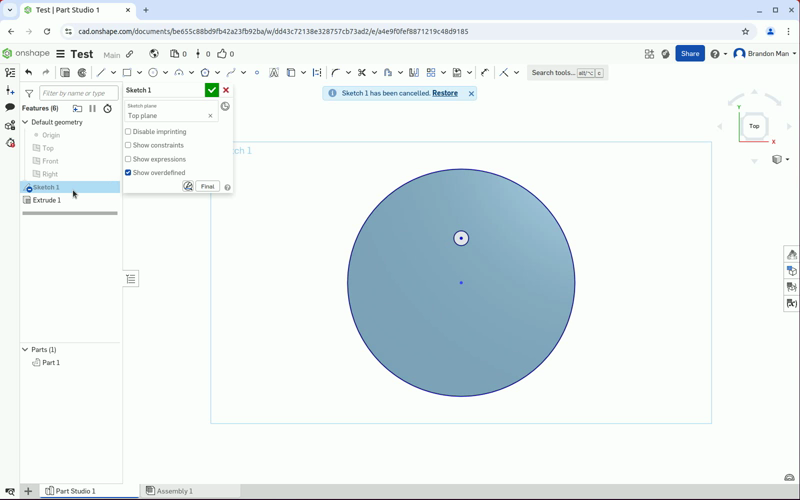
mouse_move(229, 92)
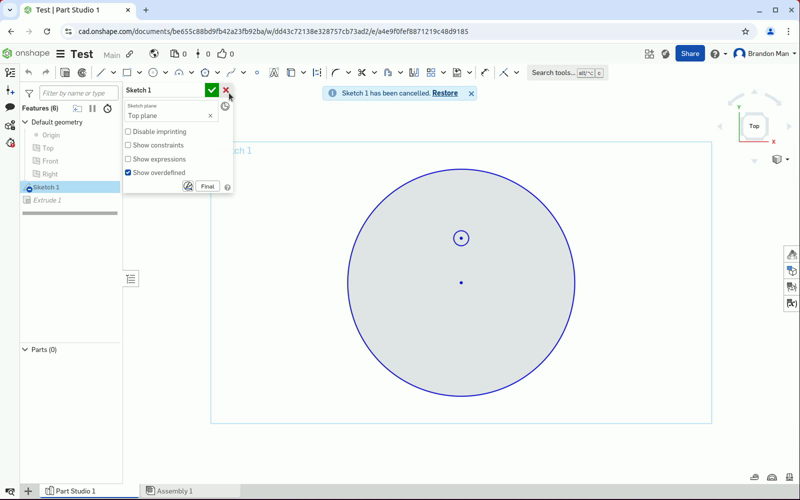
click(229, 92)
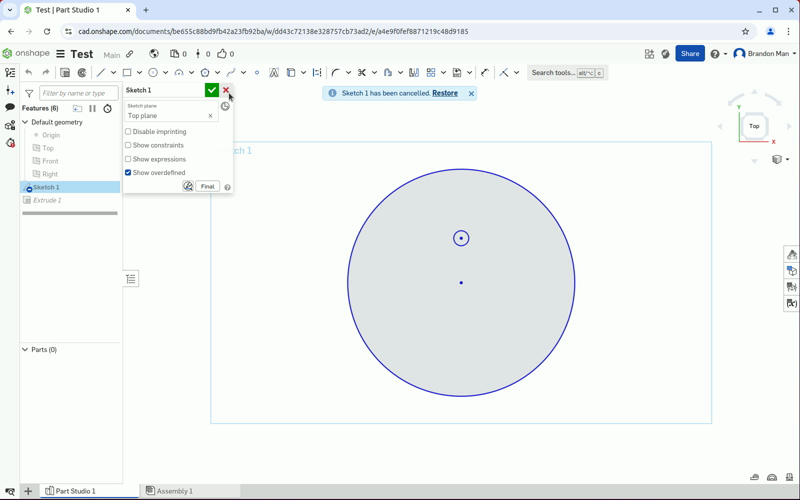
key(shift+s)
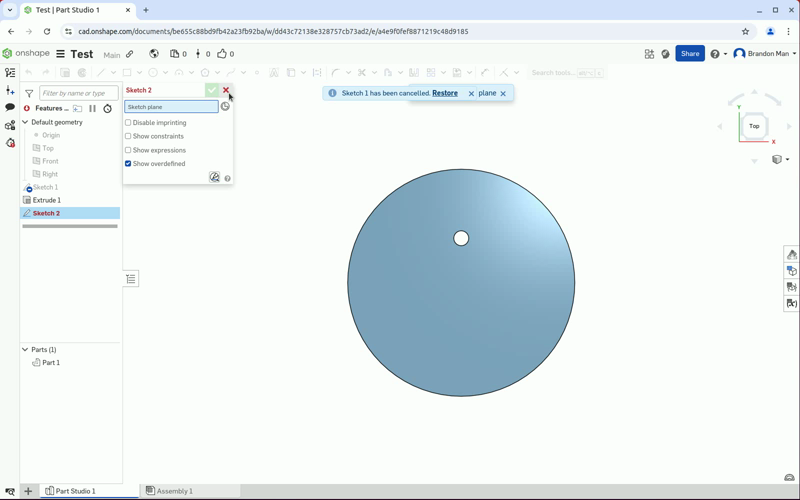
mouse_move(73, 150)
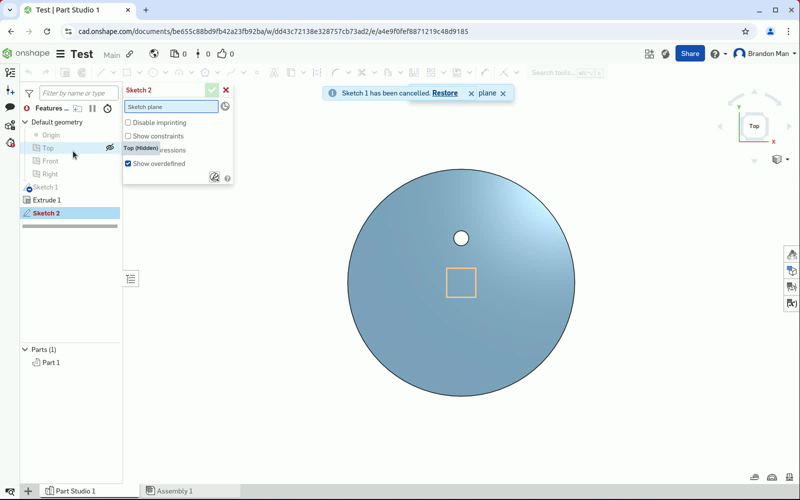
click(73, 150)
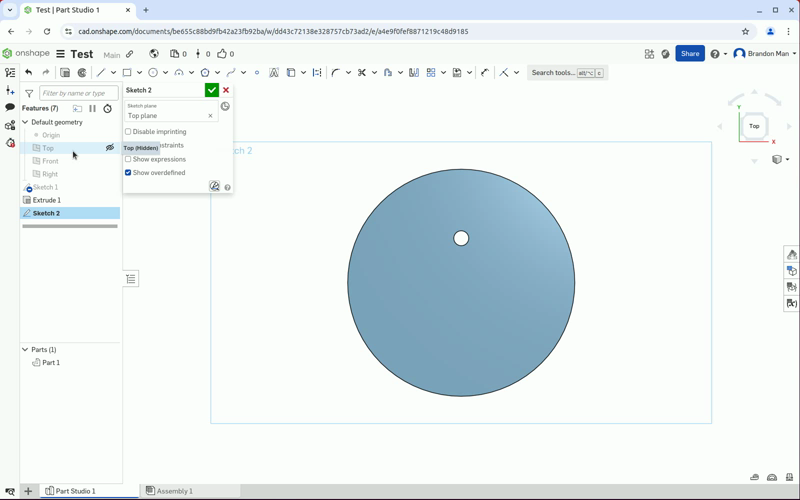
mouse_move(73, 352)
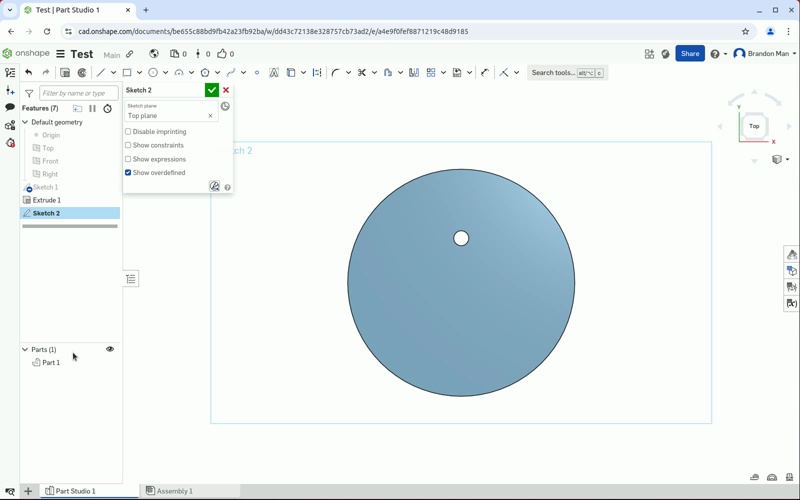
key(y)
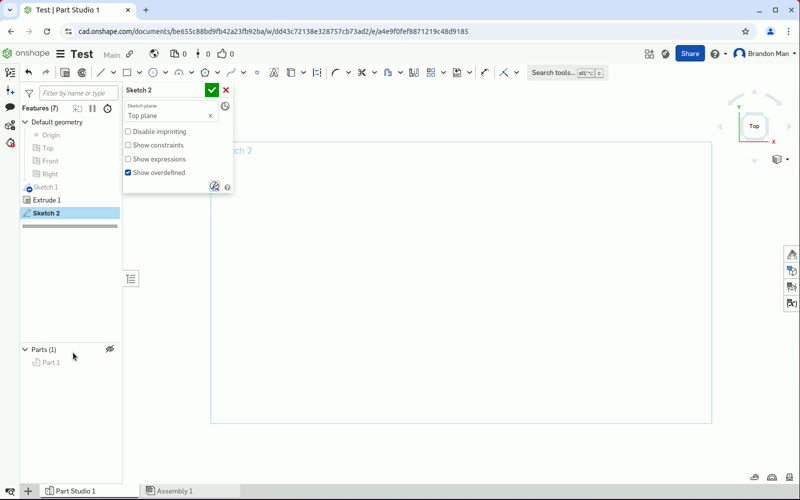
key(c)
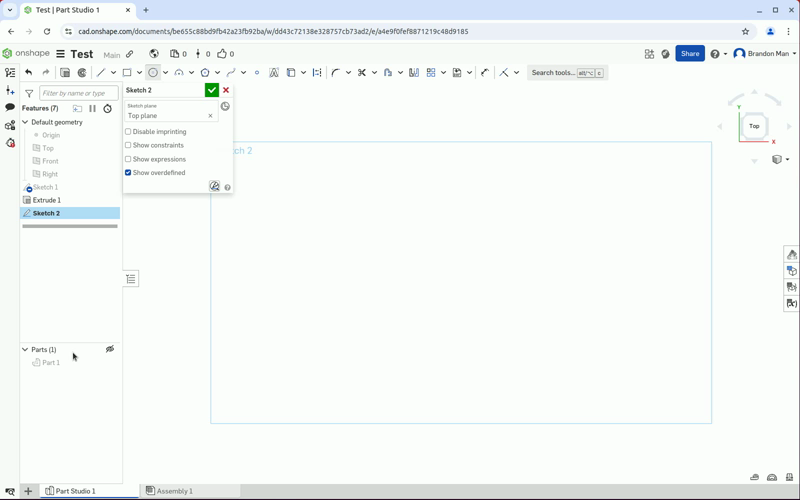
key_down(shift)
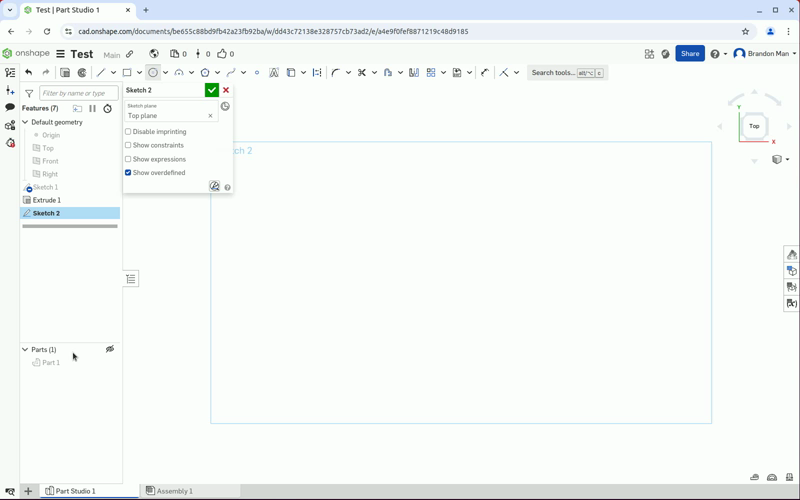
mouse_move(460, 282)
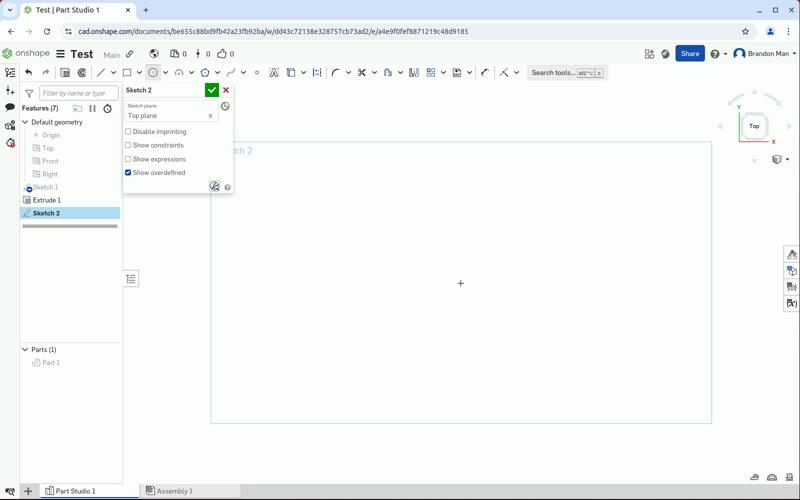
click(460, 282)
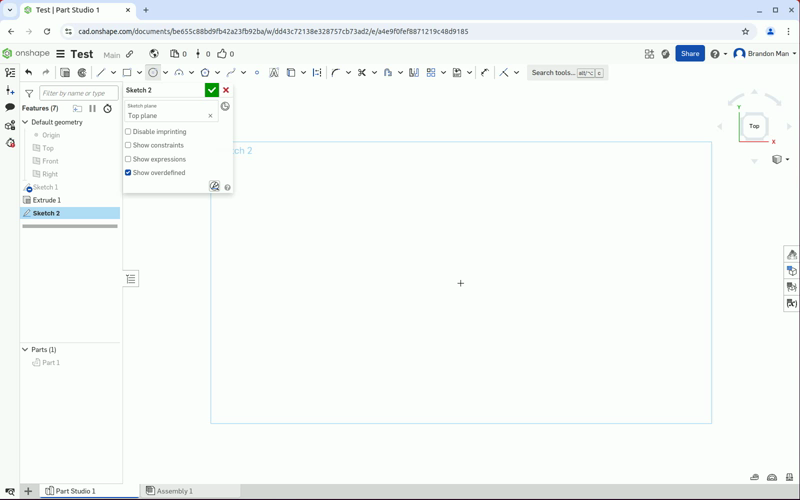
key_up(shift)
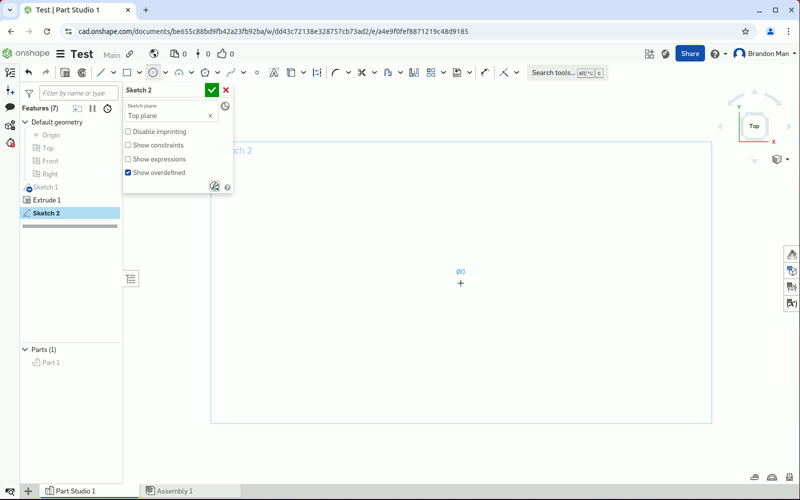
mouse_move(572, 282)
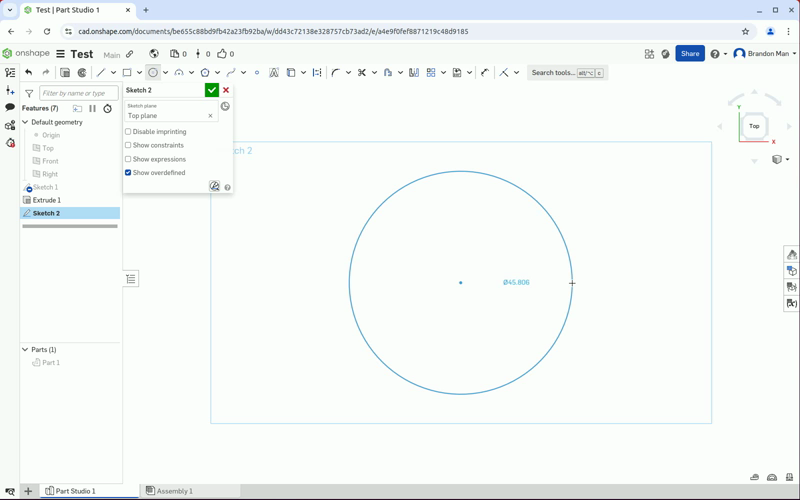
click(572, 282)
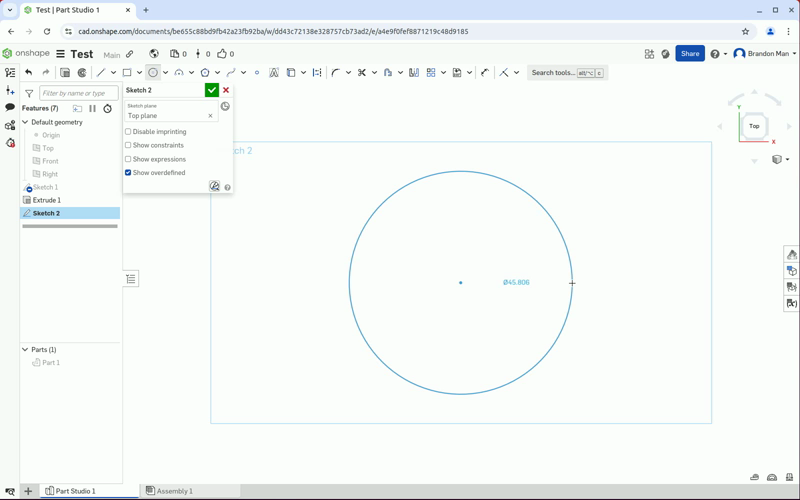
key(esc)
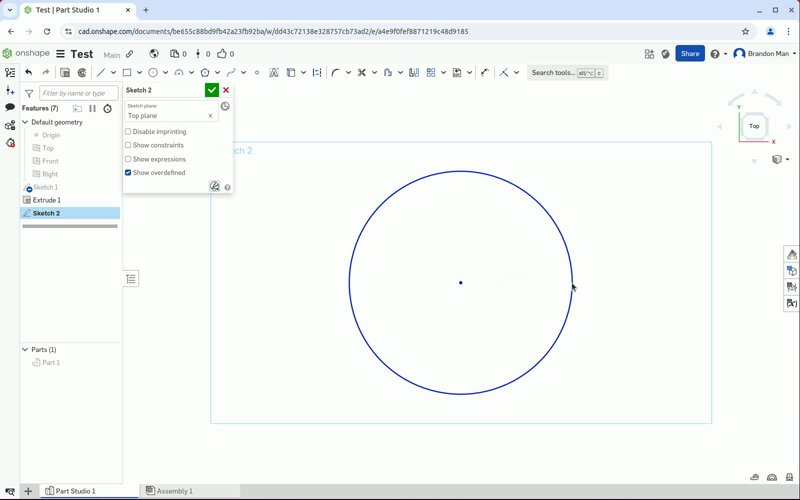
key(c)
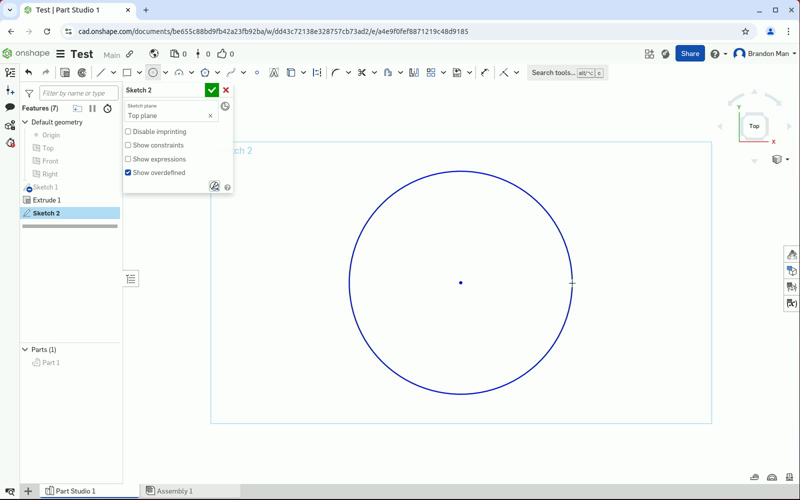
key_down(shift)
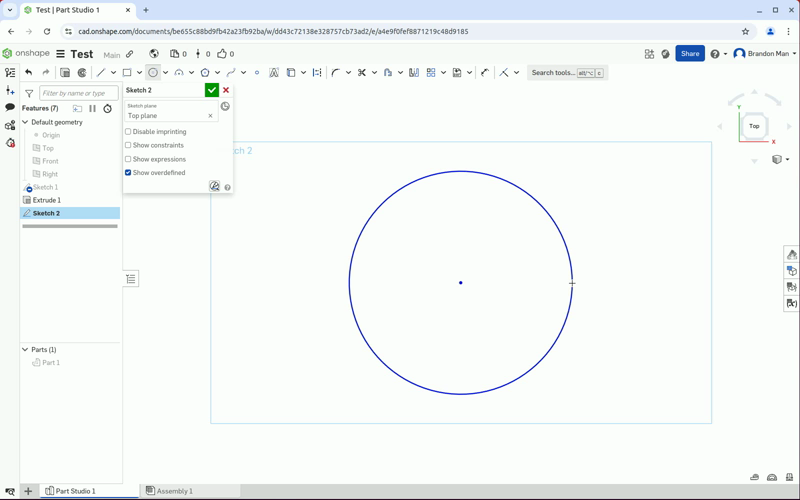
mouse_move(460, 282)
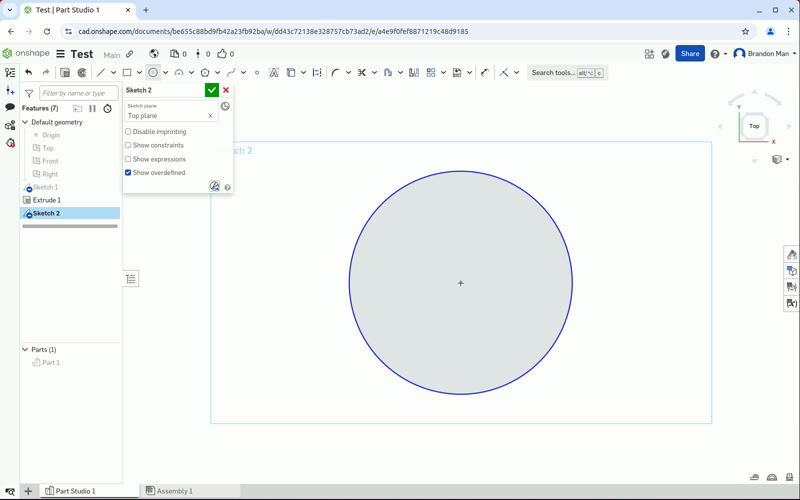
click(460, 282)
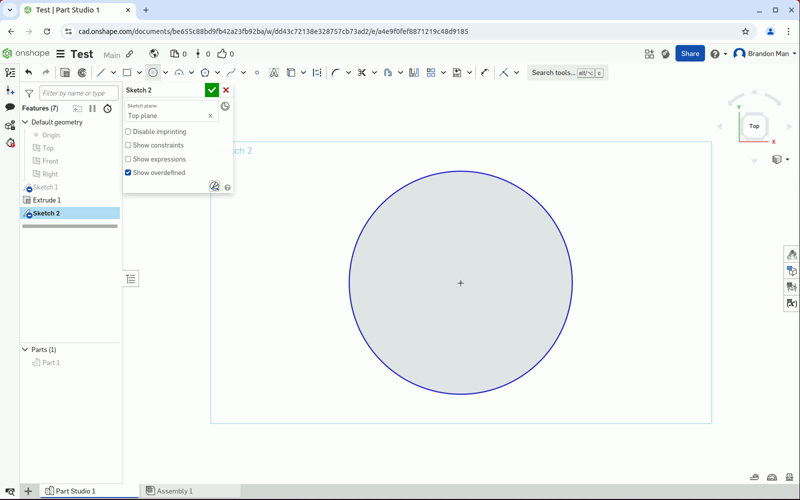
key_up(shift)
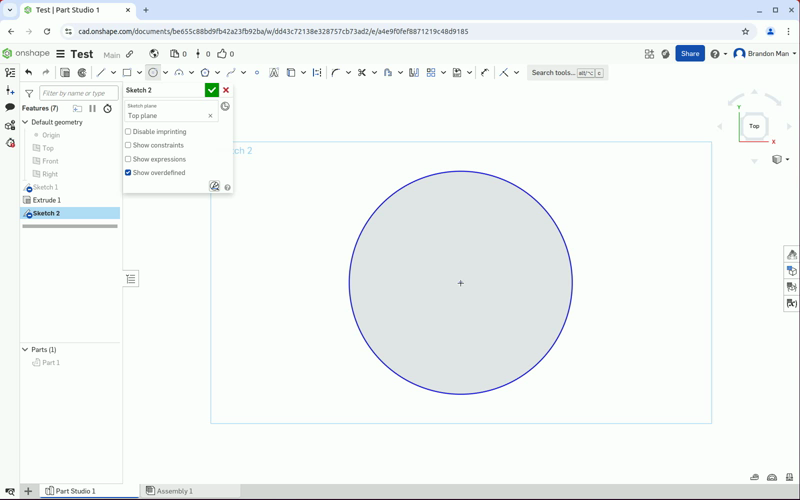
mouse_move(567, 282)
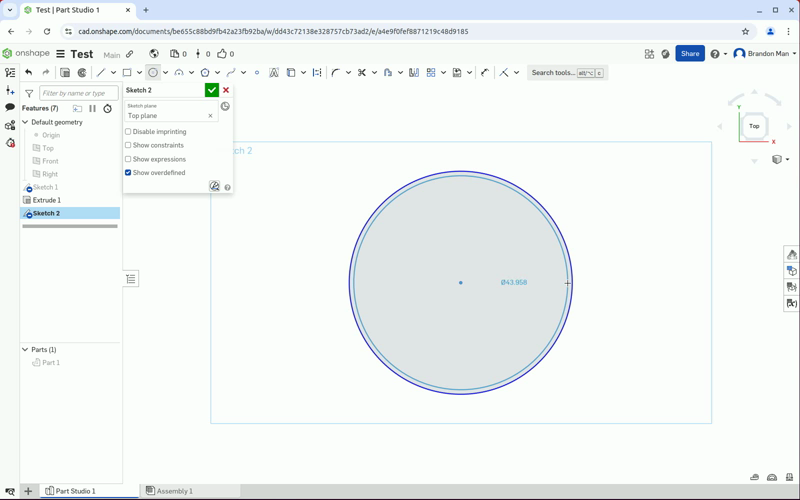
click(567, 282)
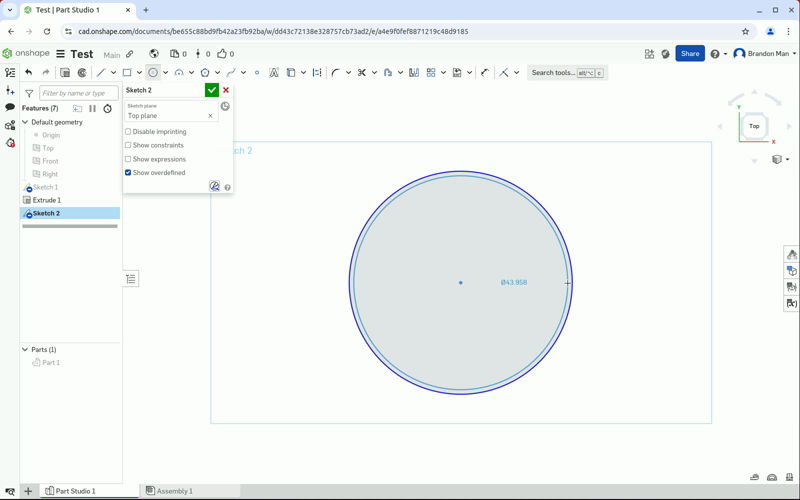
key(esc)
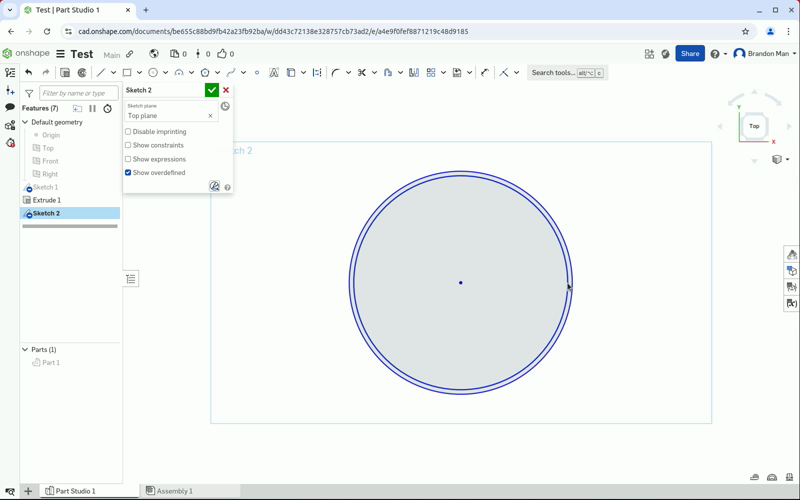
mouse_move(421, 384)
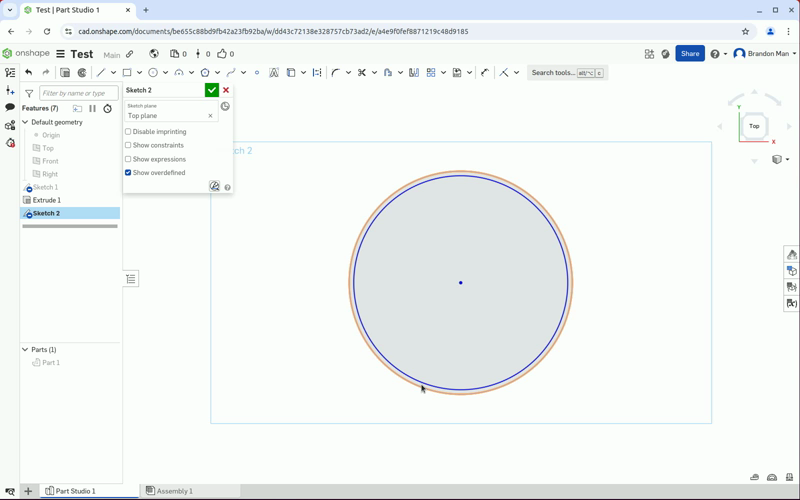
click(421, 384)
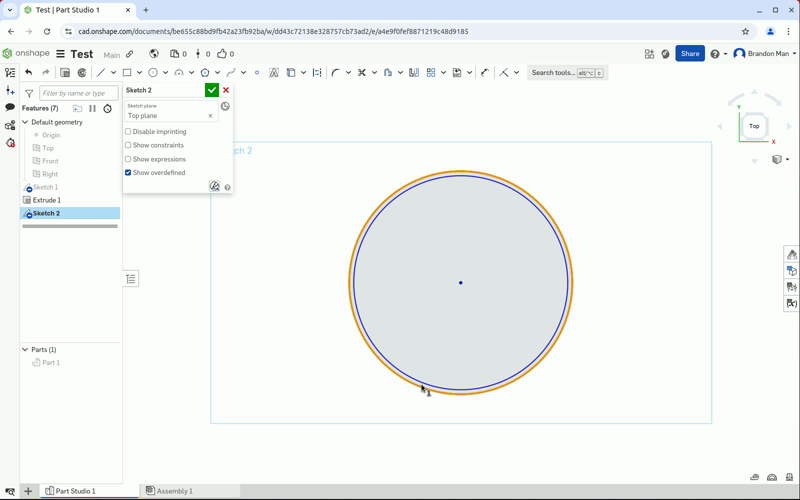
mouse_move(73, 352)
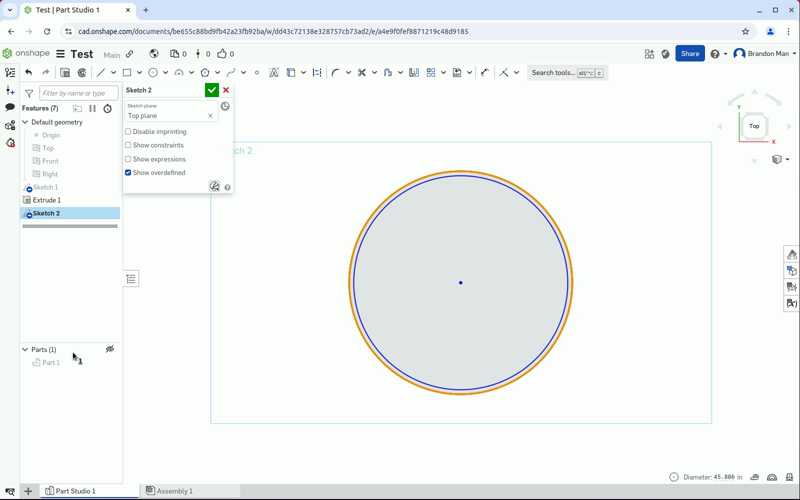
key(shift+y)
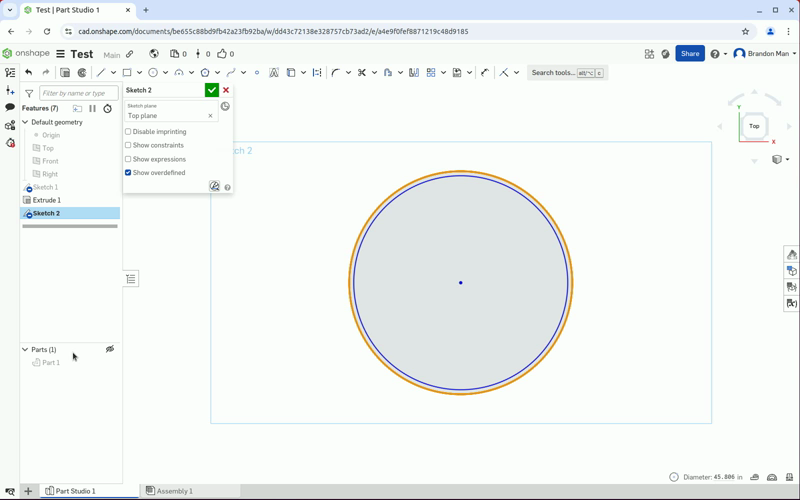
key(shift+e)
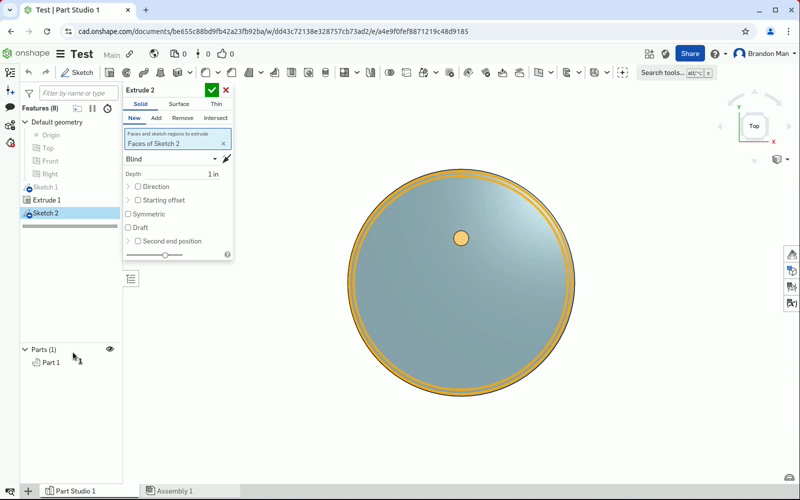
mouse_move(143, 106)
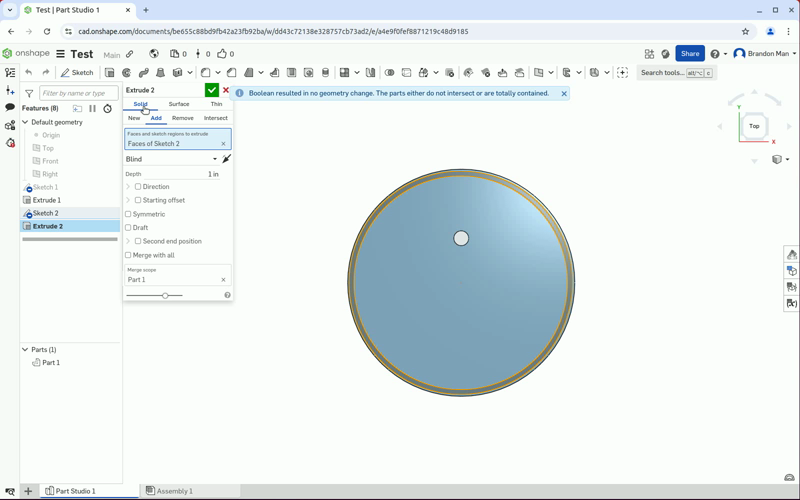
click(143, 106)
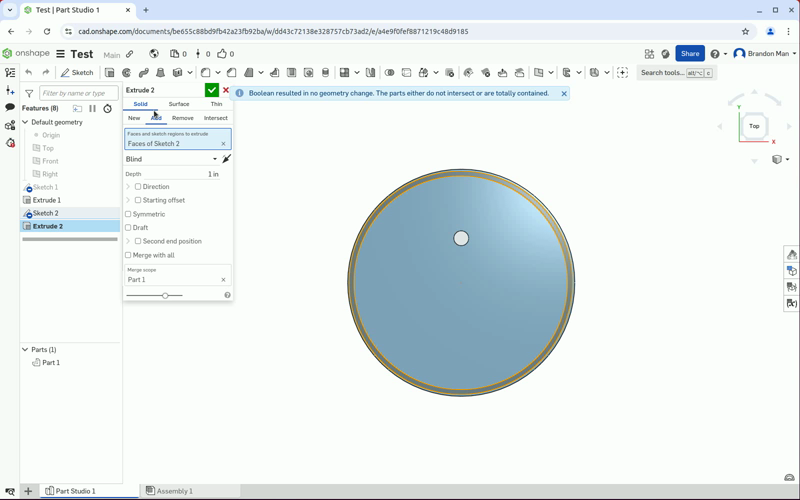
mouse_move(186, 120)
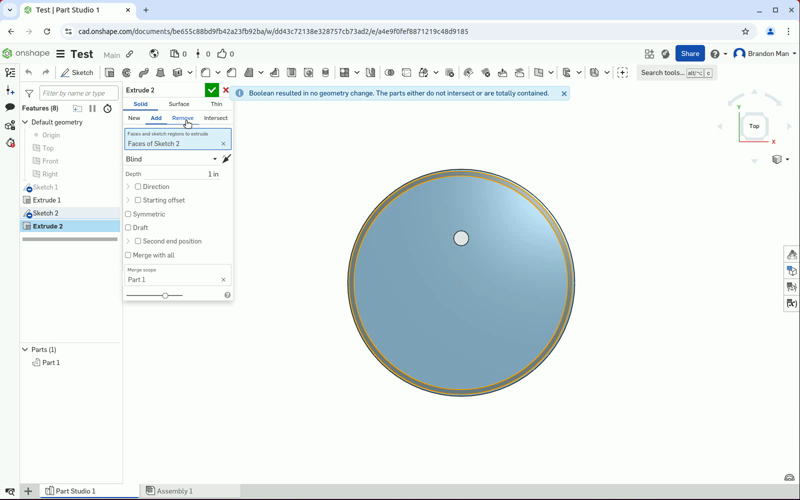
click(186, 120)
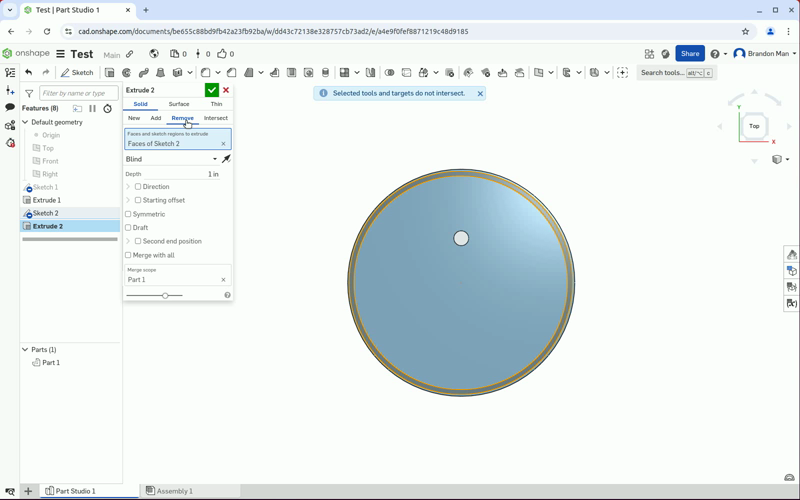
key(tab, 4)
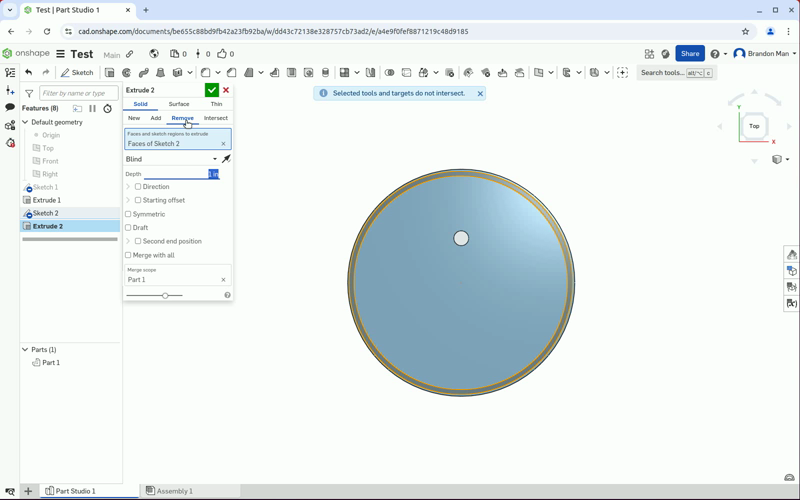
text(-0.722)
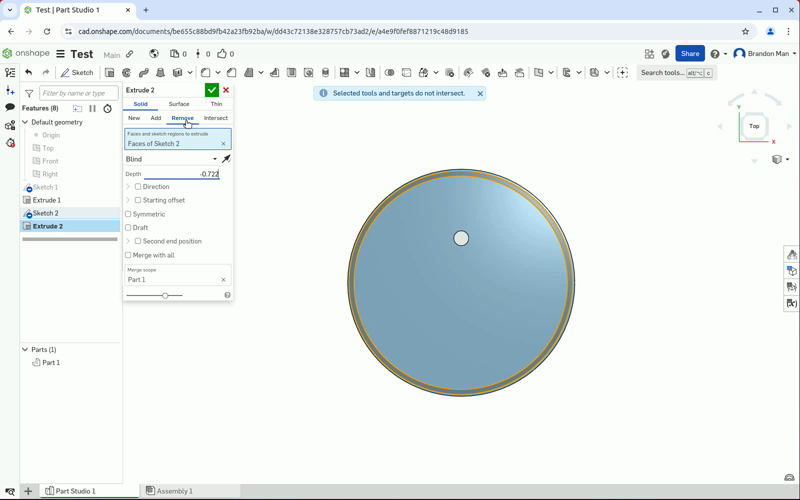
key(tab, 6)
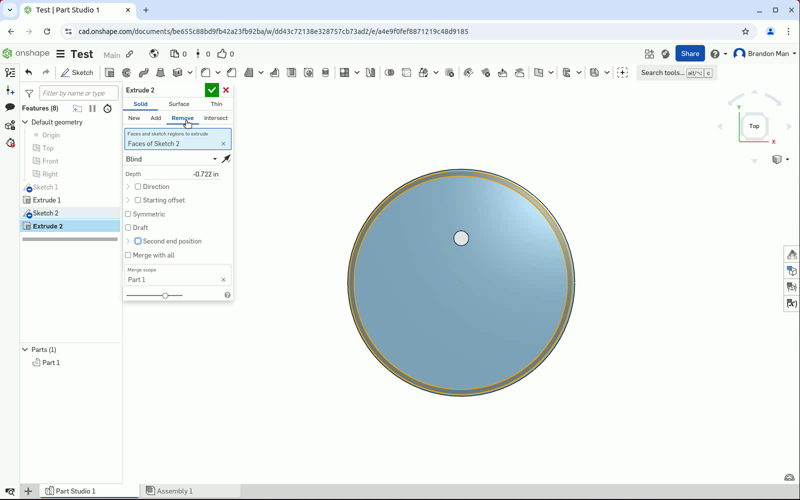
key(space)
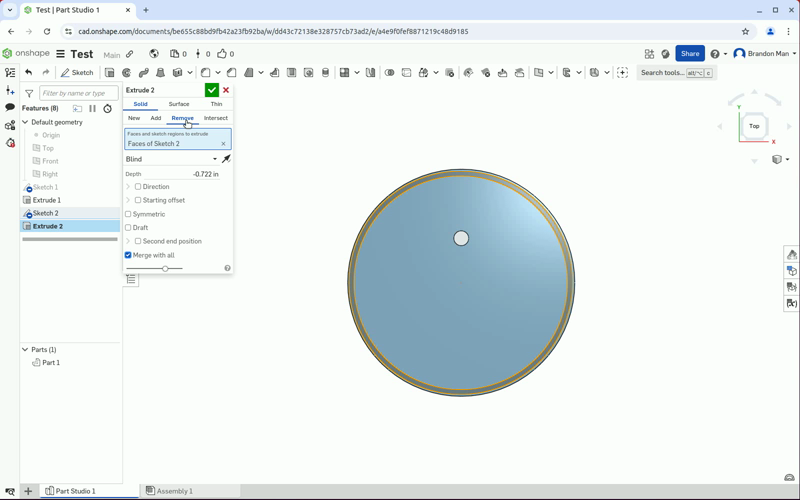
key(enter)
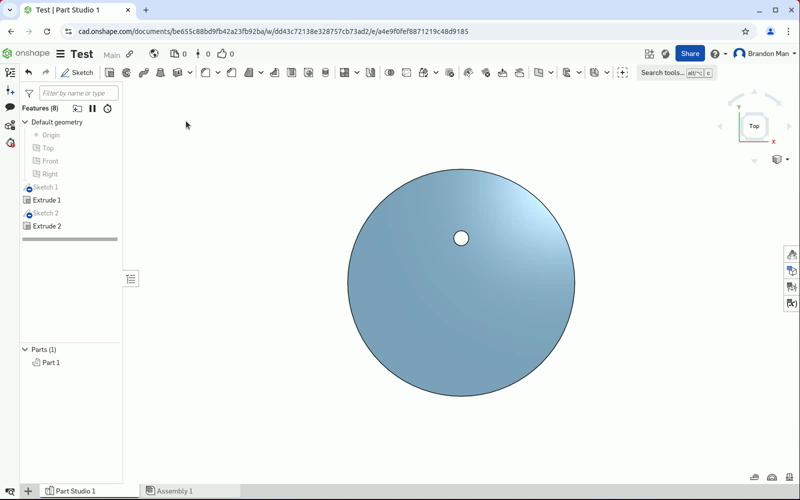
key(shift+h)
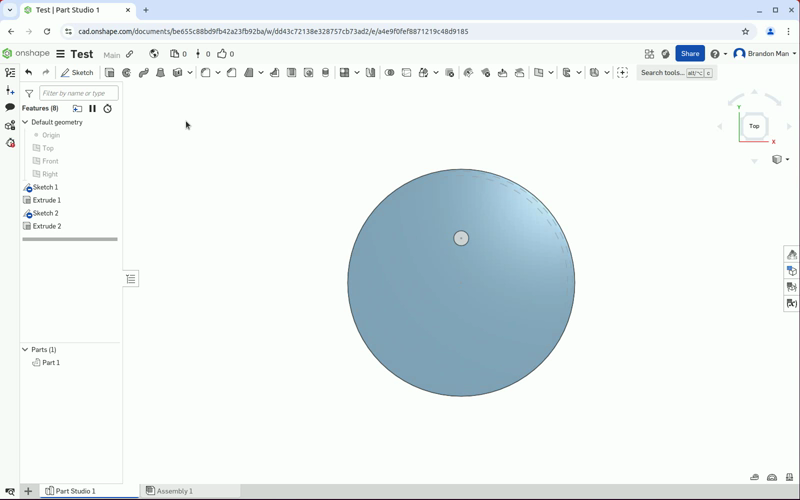
key(shift+h)
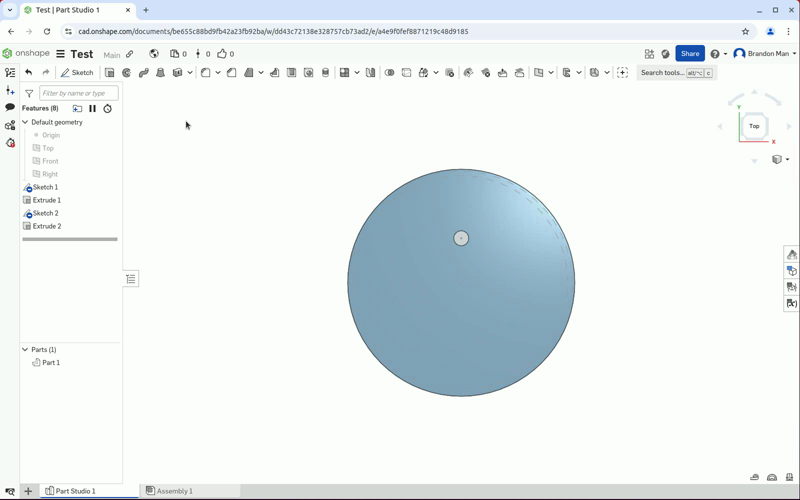
key(shift+7)
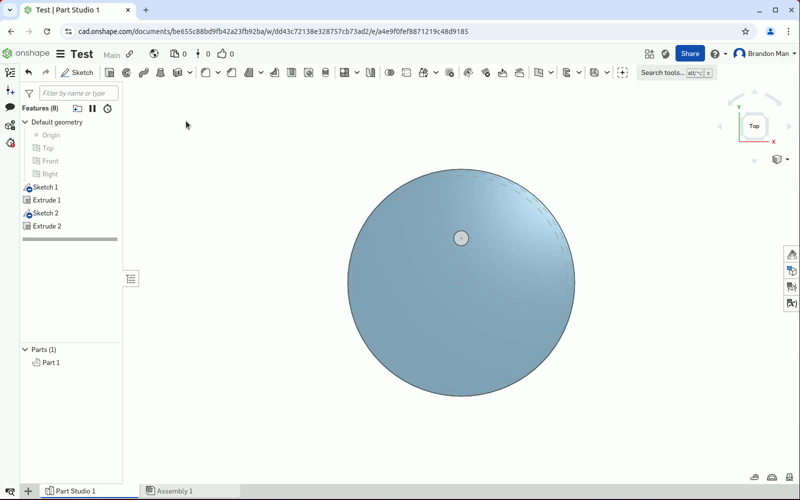
key(up, 3)
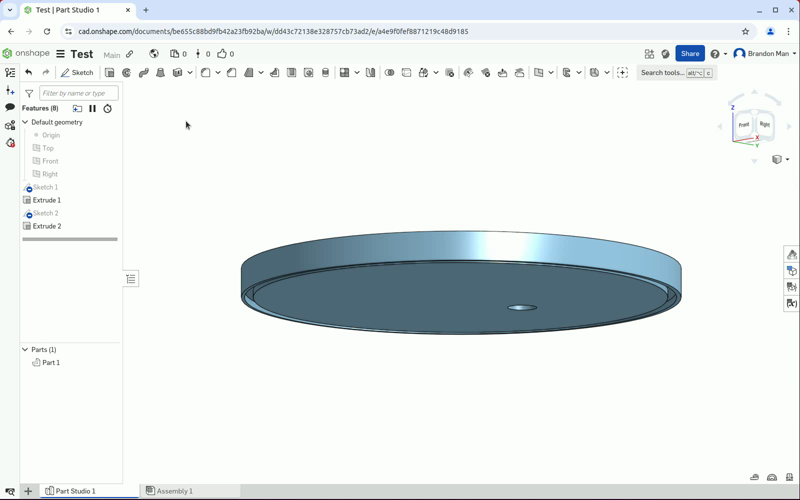
key(left, 3)
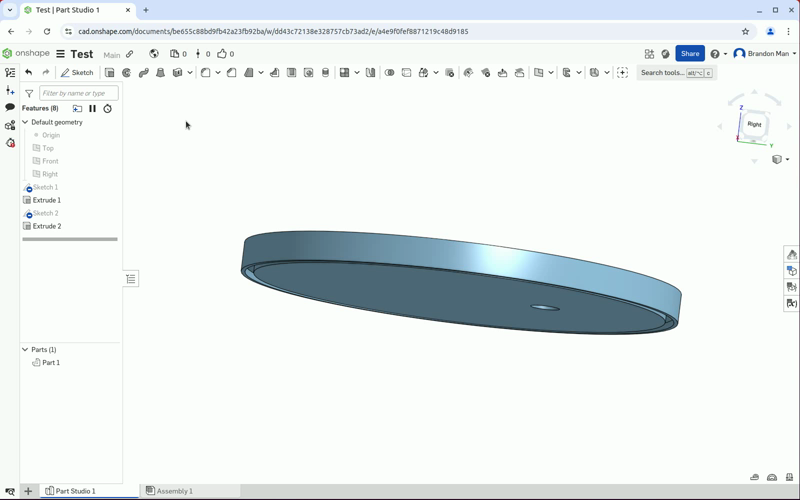
key(right, 3)
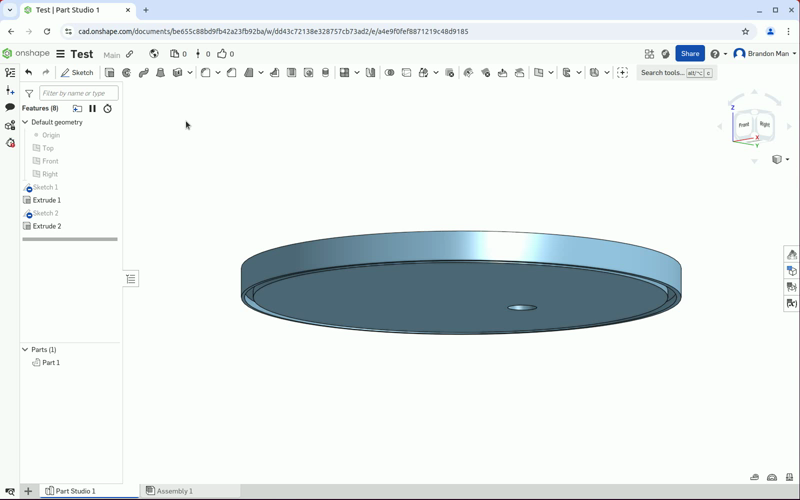
key(down, 3)
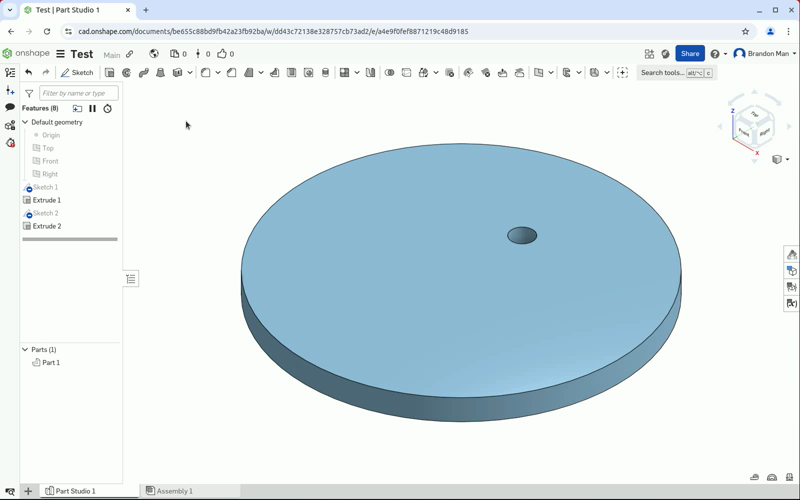
mouse_move(73, 189)
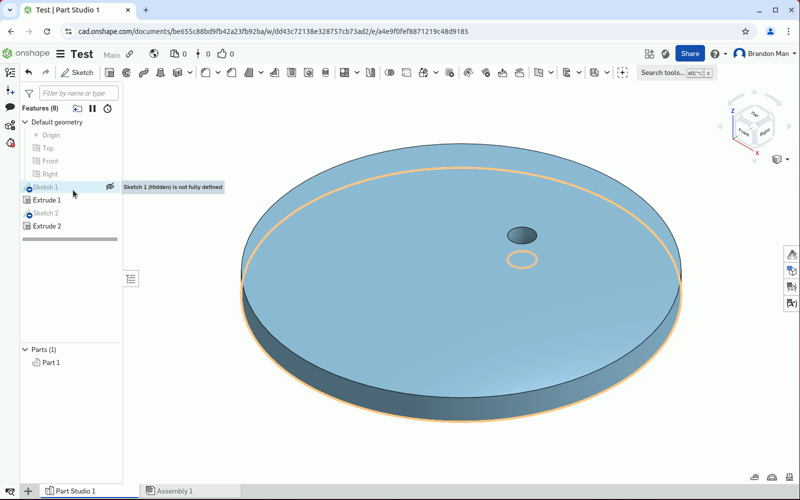
click(73, 189)